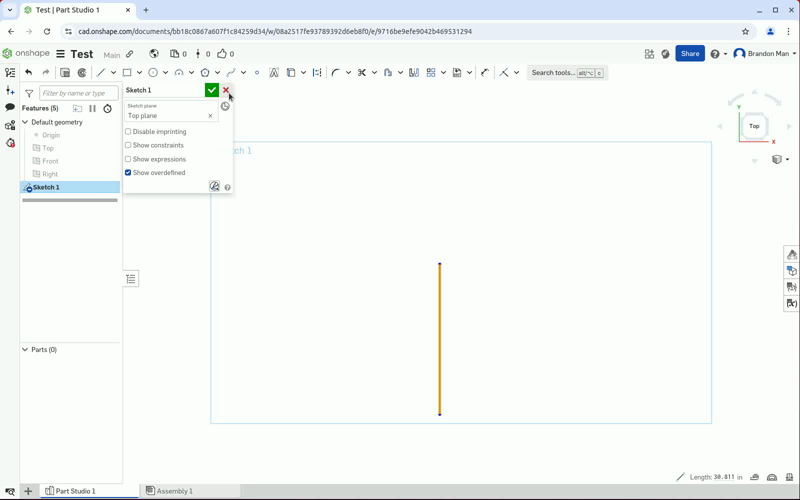
key(shift+h)
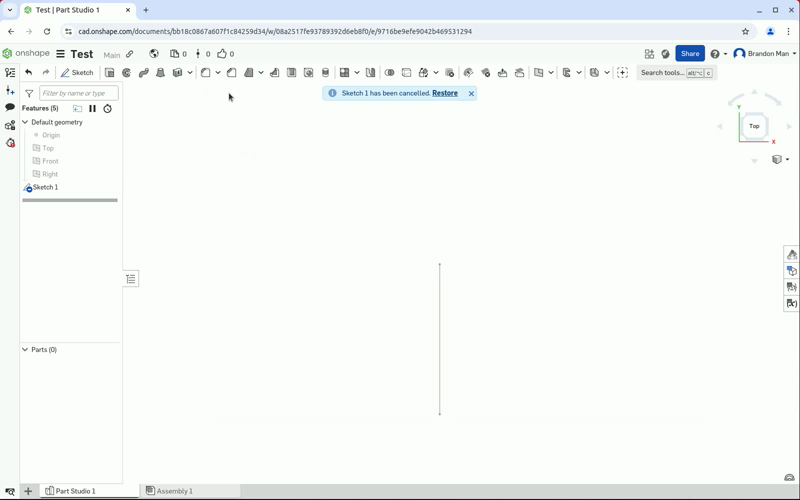
key(shift+s)
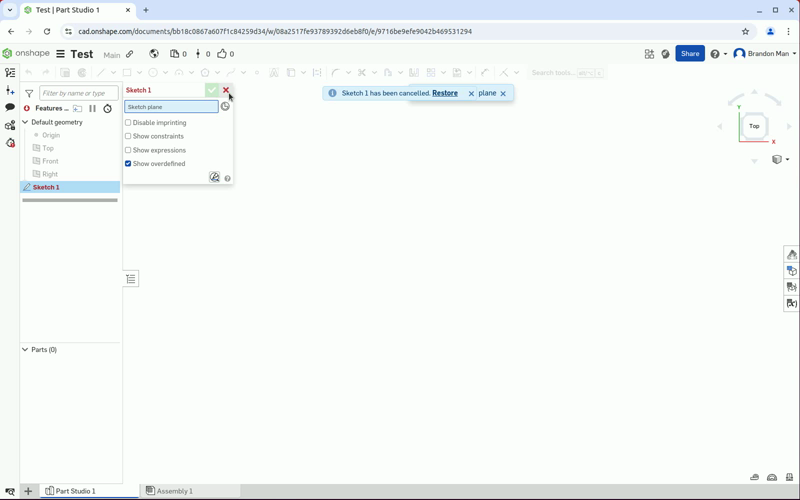
mouse_move(73, 150)
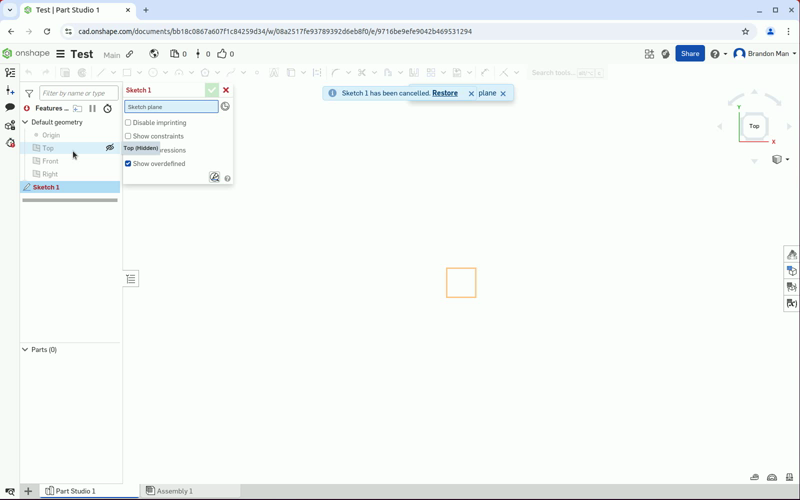
click(73, 150)
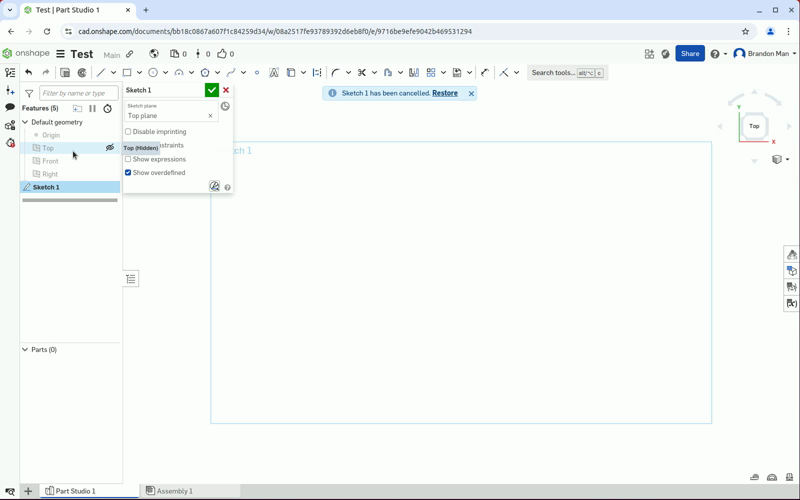
mouse_move(73, 352)
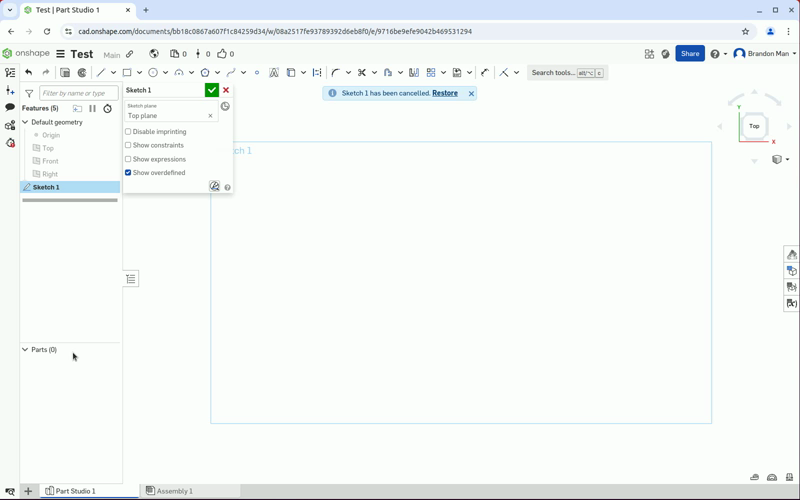
key(y)
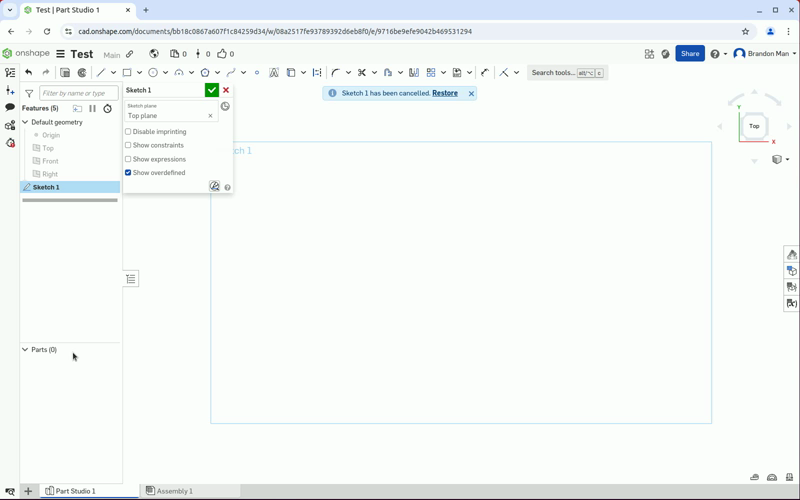
key(c)
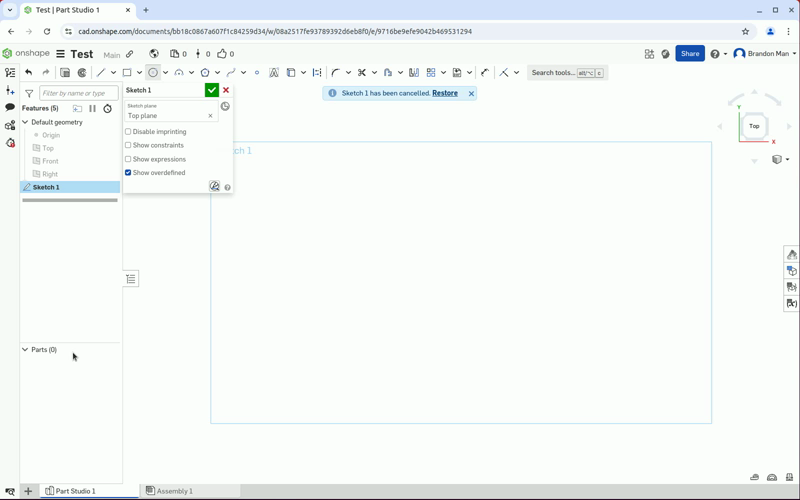
key_down(shift)
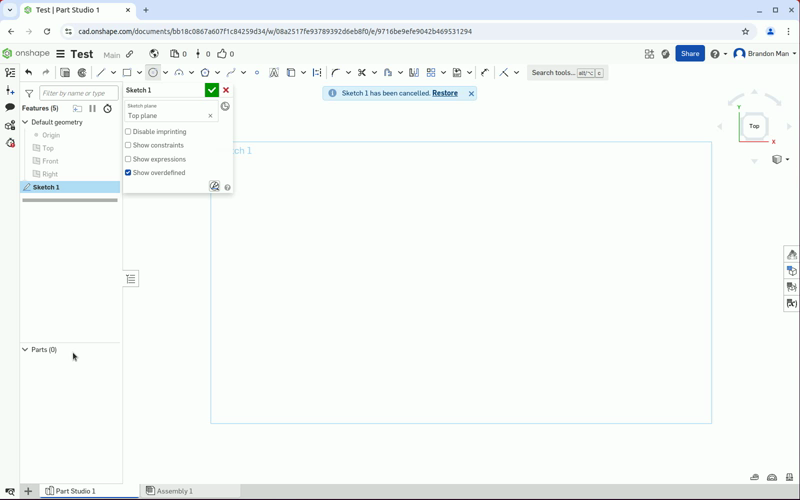
mouse_move(461, 282)
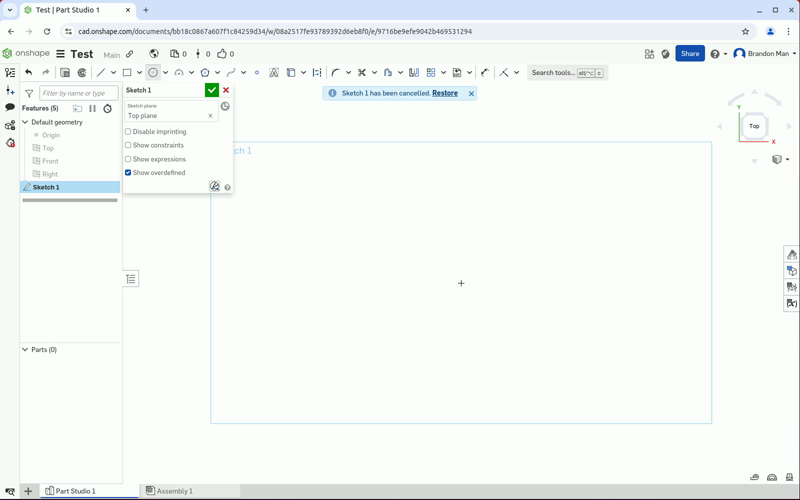
click(461, 282)
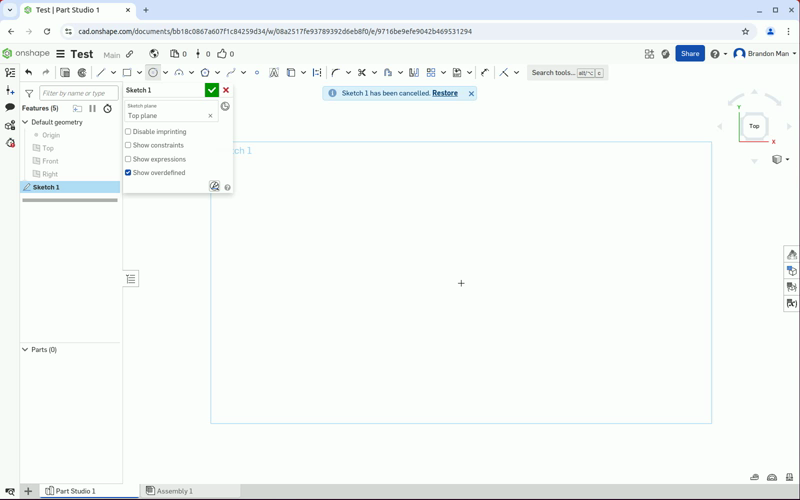
key_up(shift)
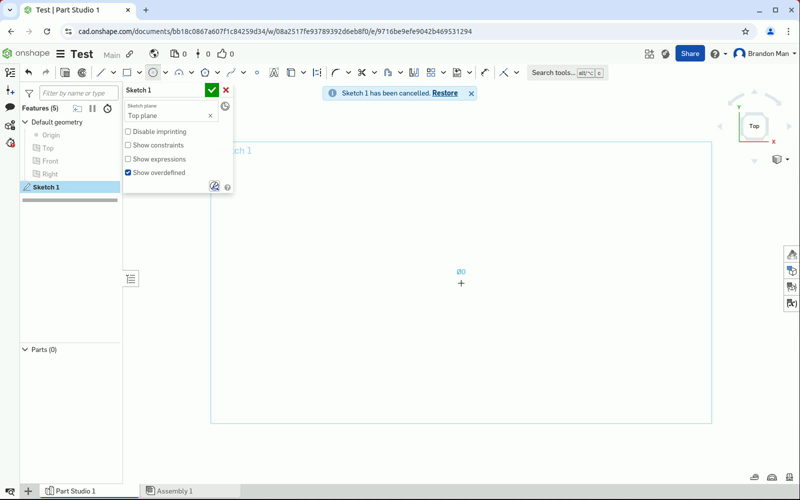
mouse_move(574, 282)
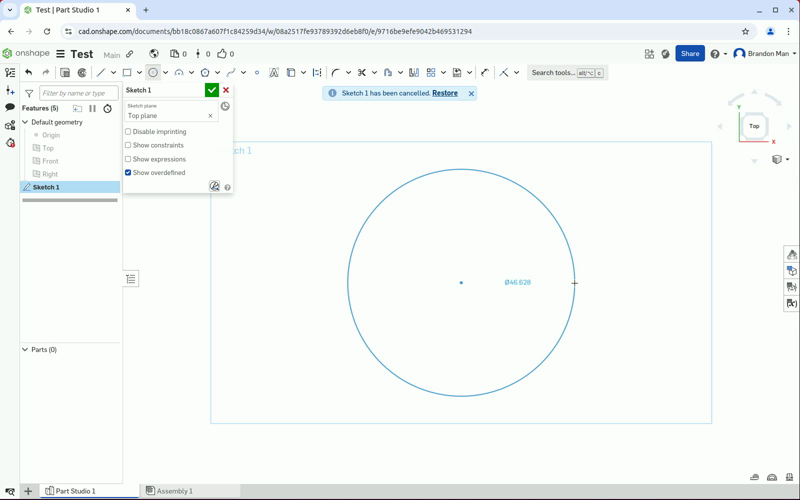
click(574, 282)
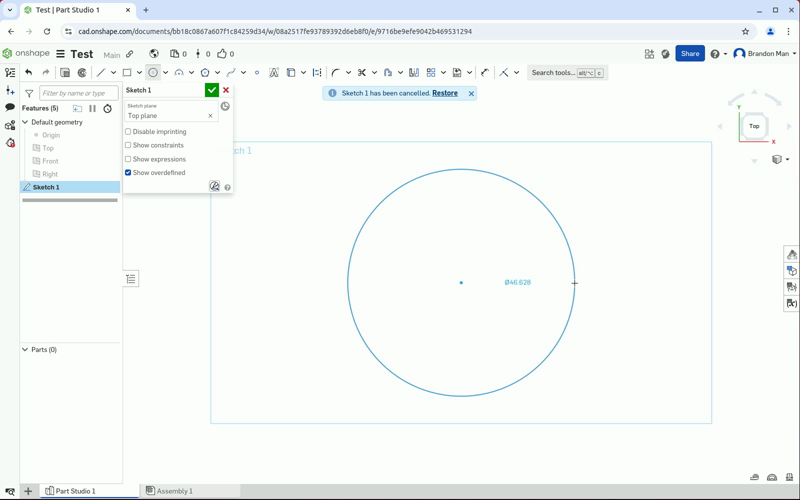
key(esc)
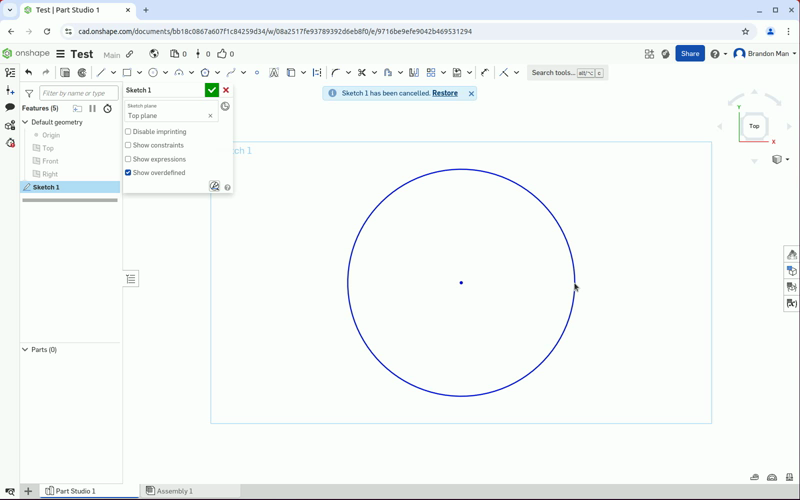
mouse_move(447, 346)
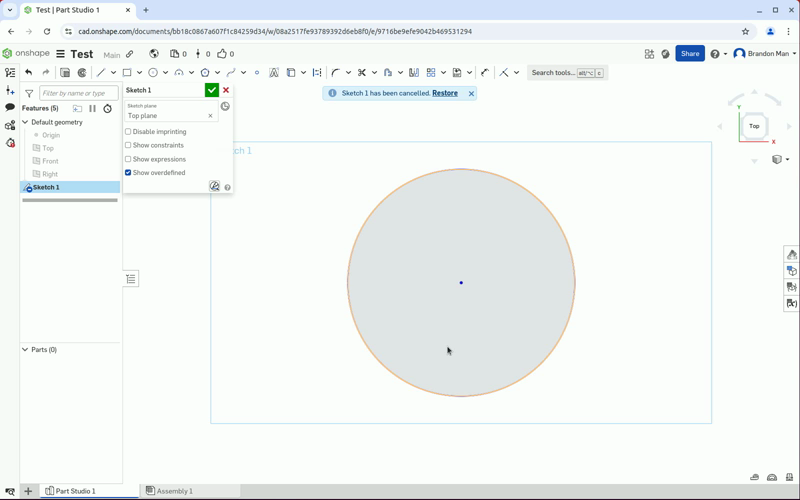
click(447, 346)
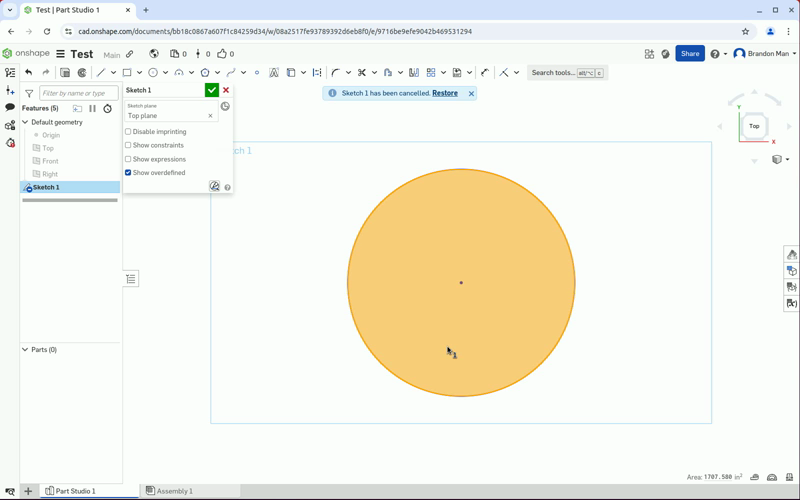
mouse_move(73, 352)
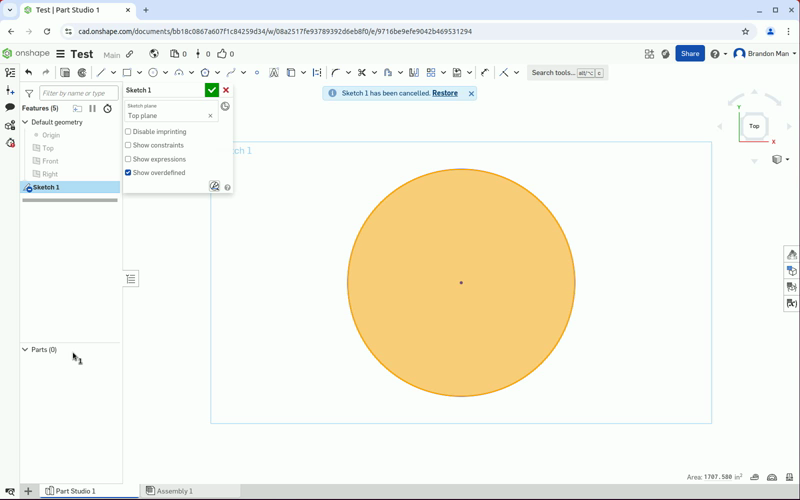
key(shift+y)
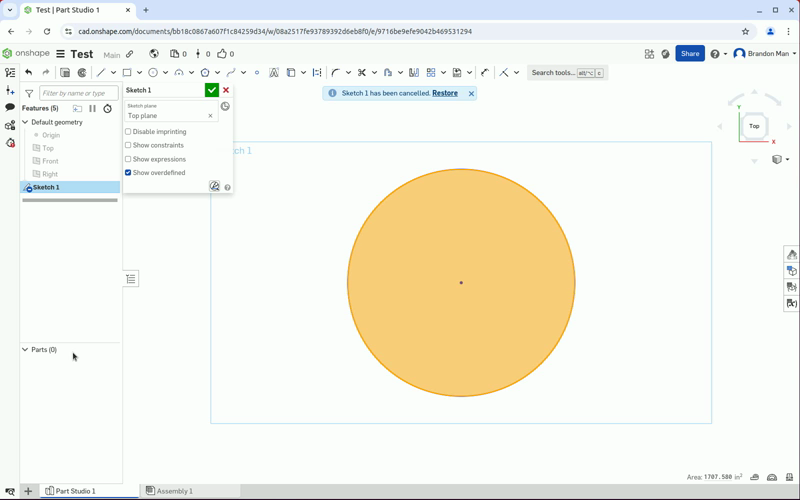
key(shift+e)
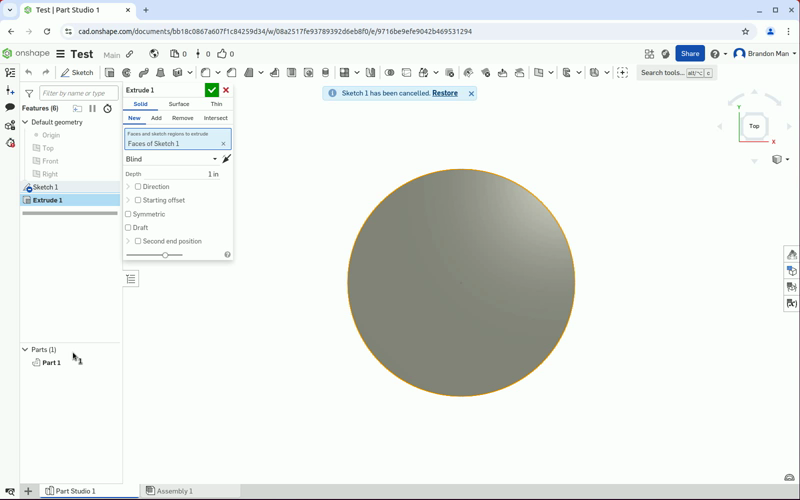
mouse_move(143, 106)
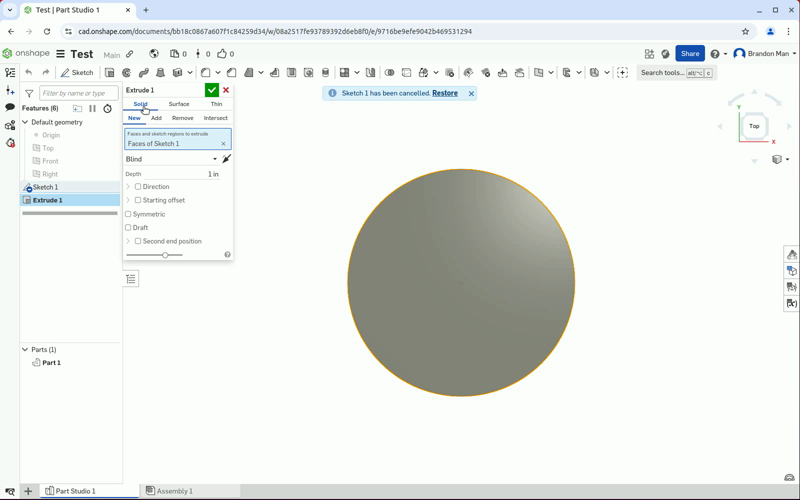
click(143, 106)
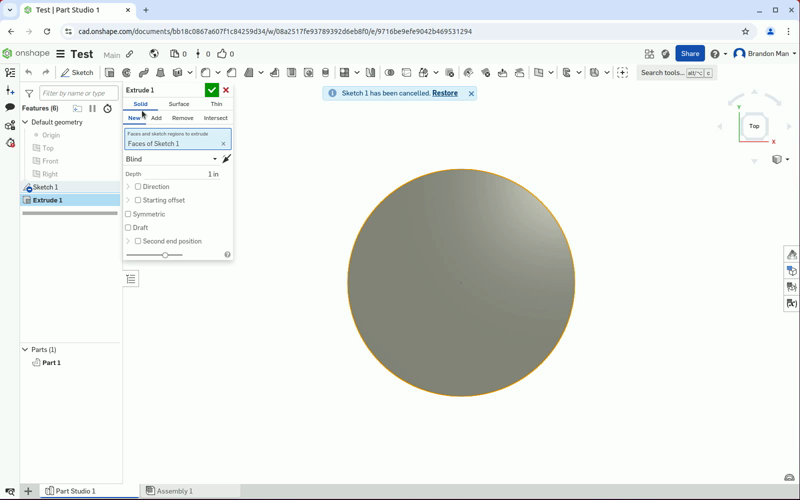
mouse_move(137, 120)
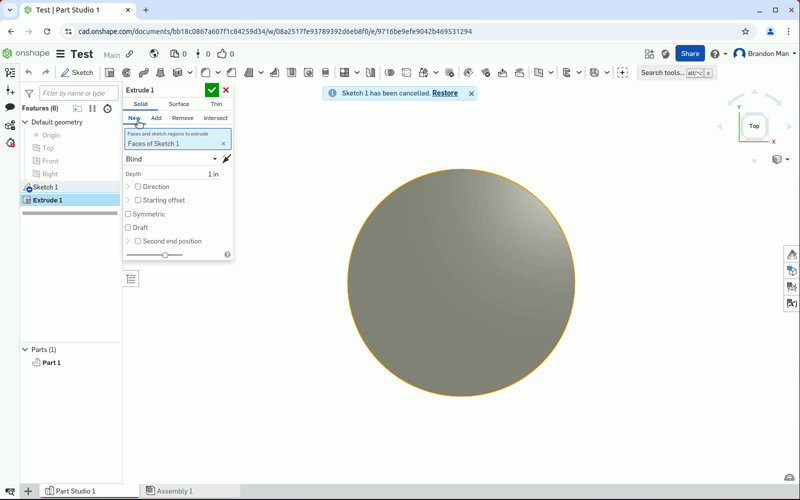
click(137, 120)
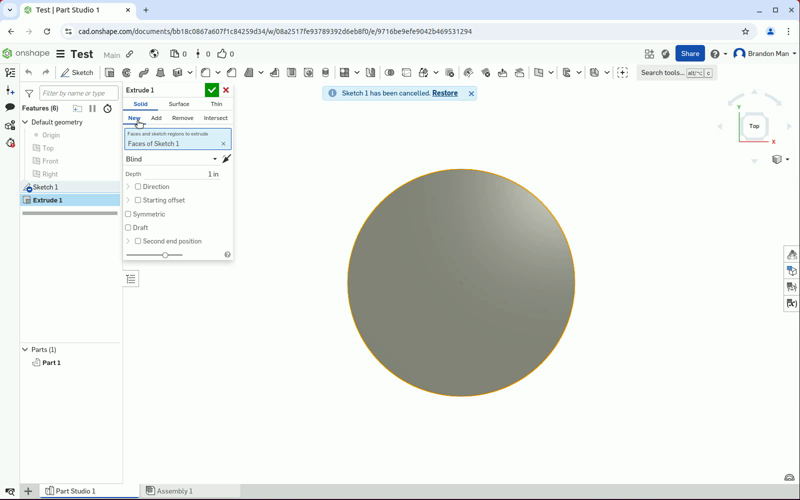
key(tab, 4)
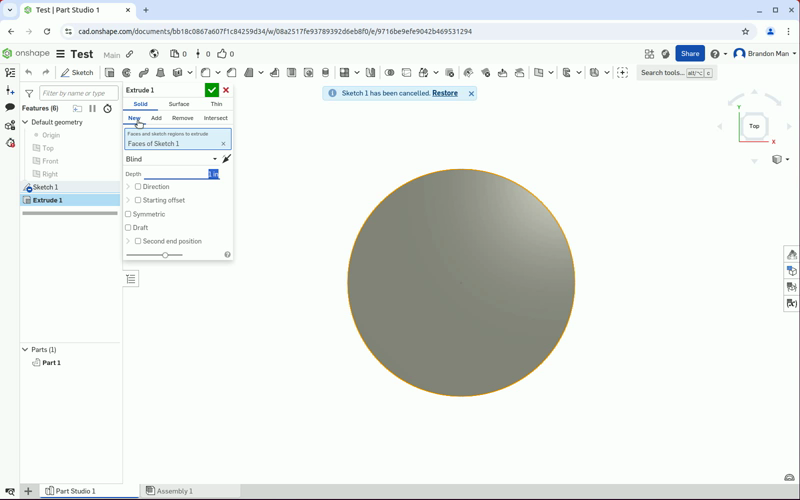
text(14.683)
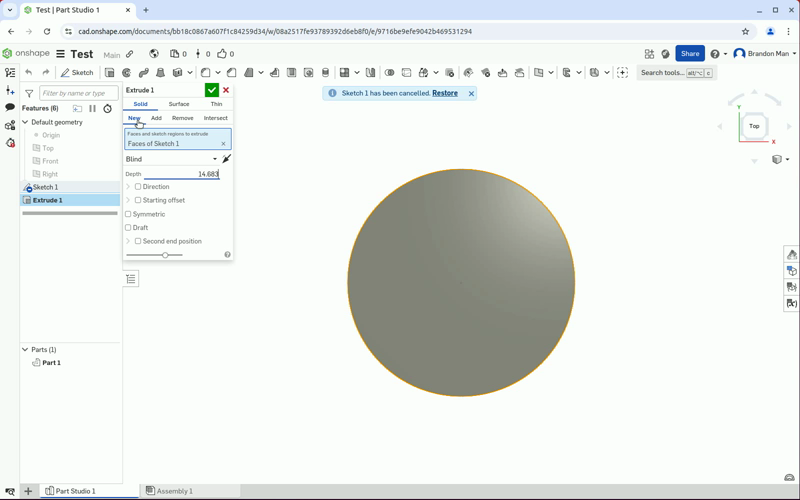
key(enter)
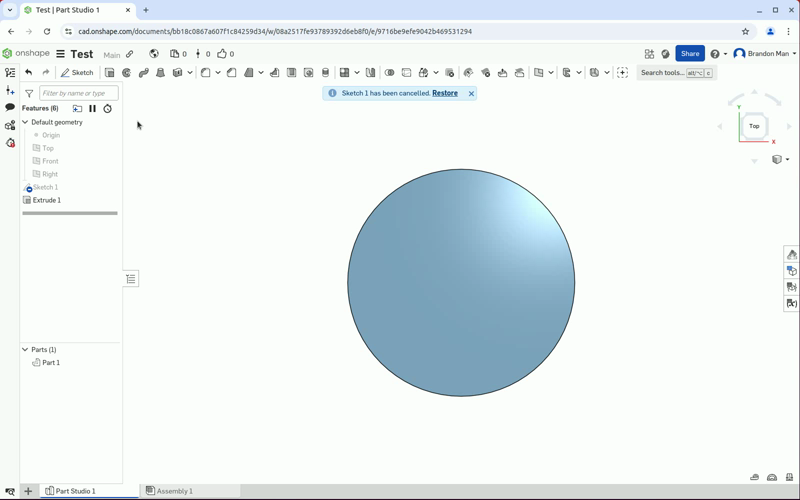
key(shift+h)
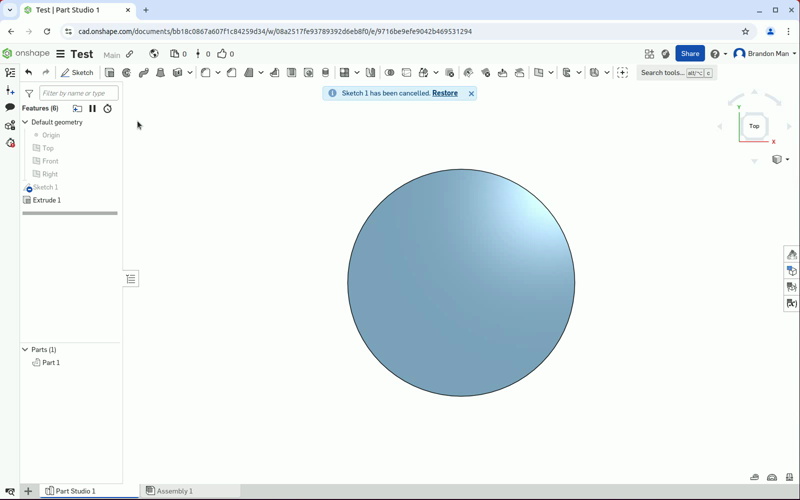
key(shift+h)
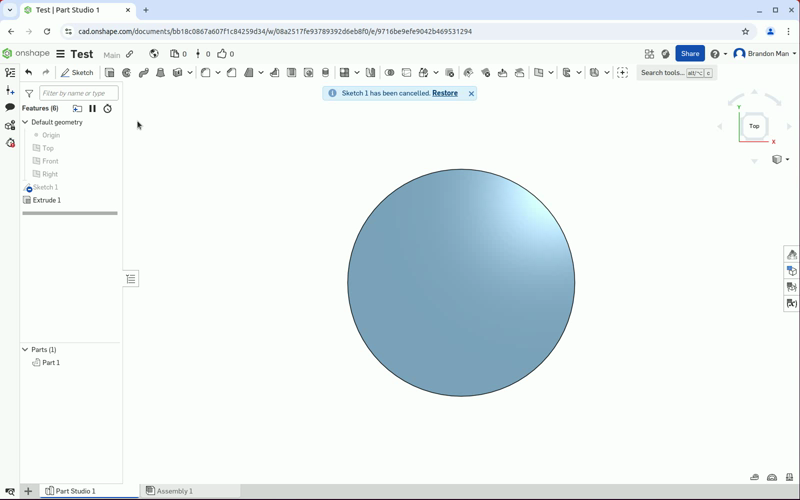
mouse_move(73, 189)
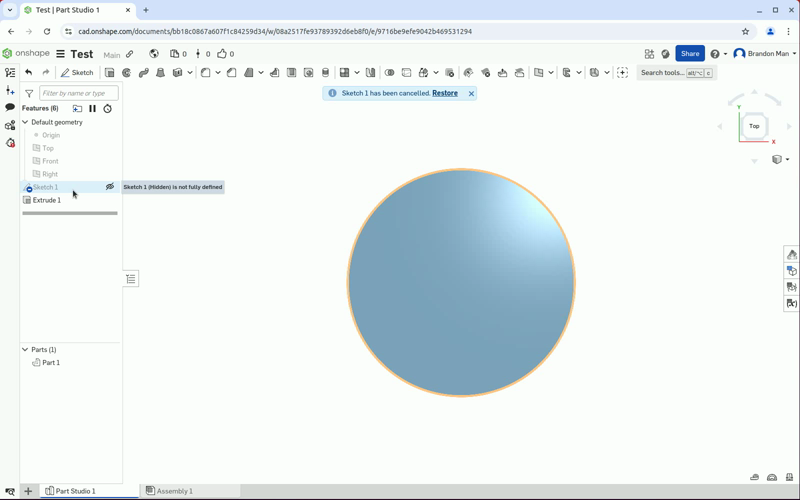
click(73, 189)
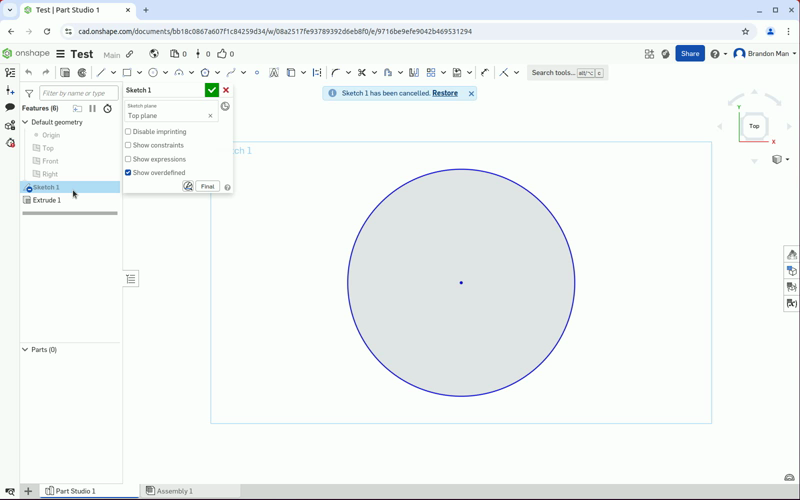
mouse_move(229, 92)
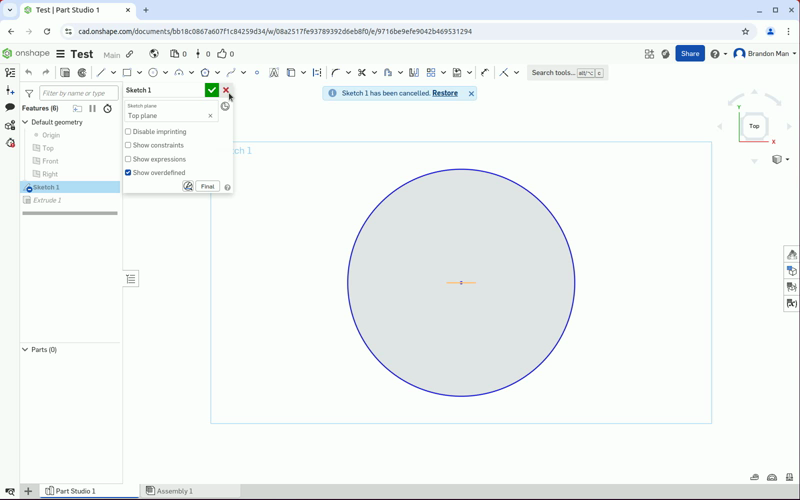
click(229, 92)
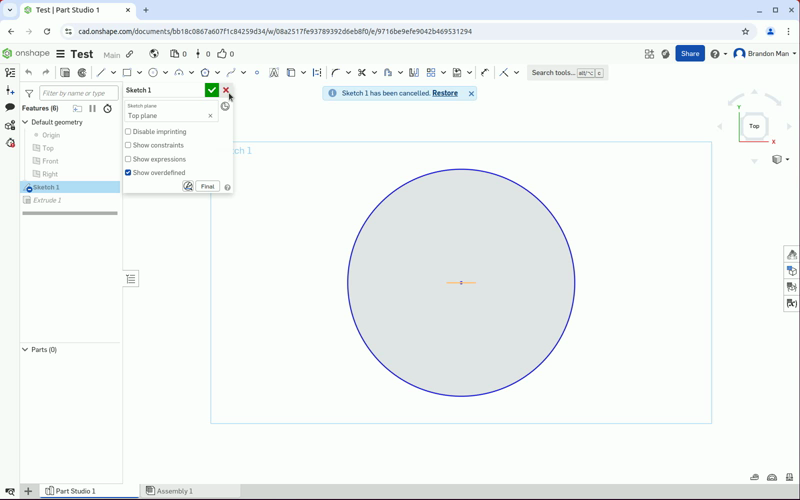
key(shift+s)
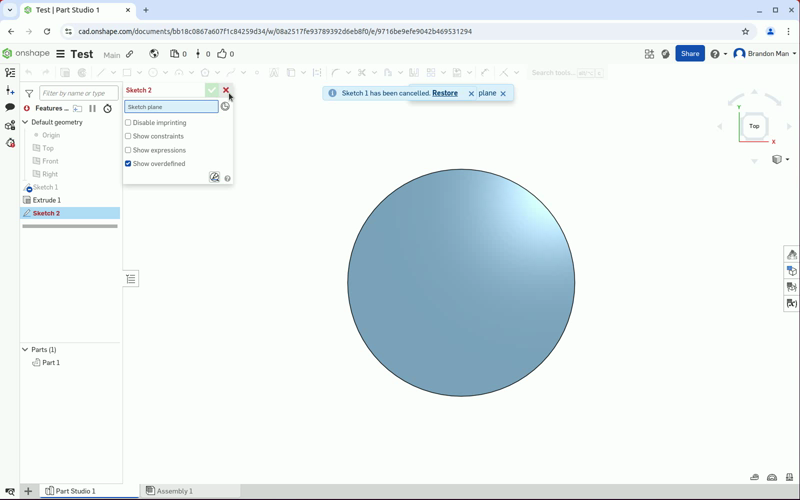
mouse_move(73, 150)
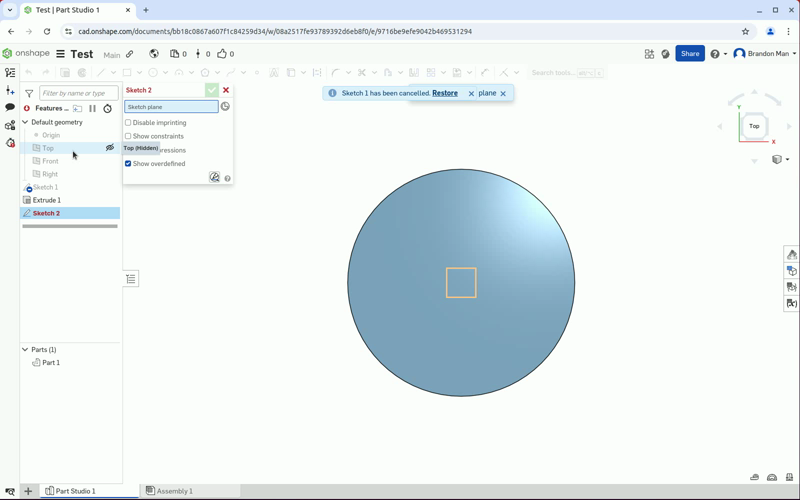
click(73, 150)
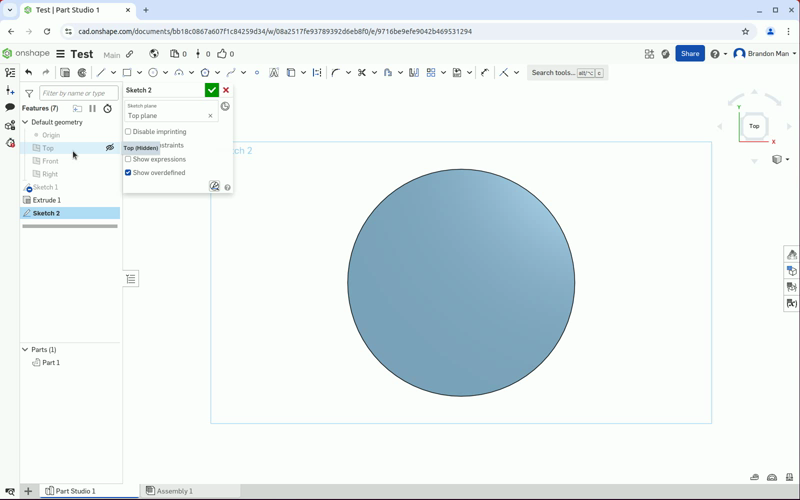
mouse_move(73, 352)
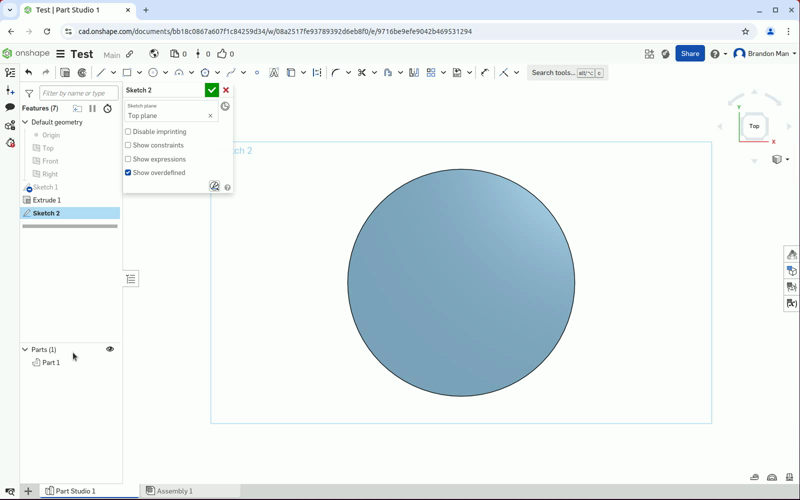
key(y)
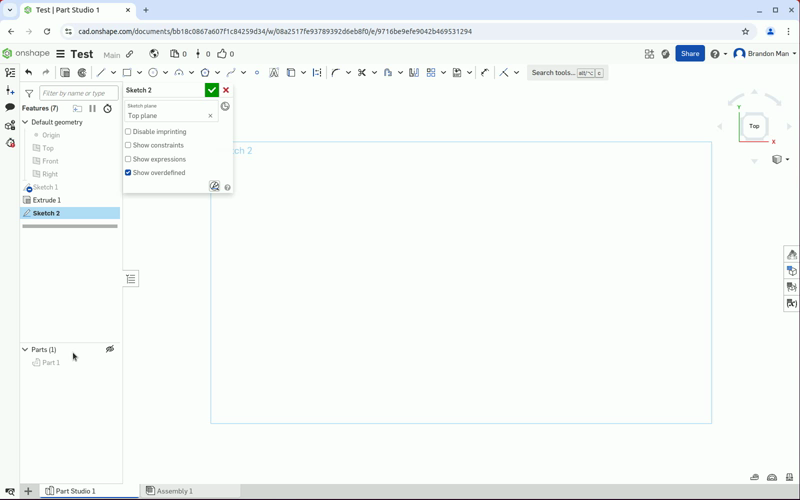
key(c)
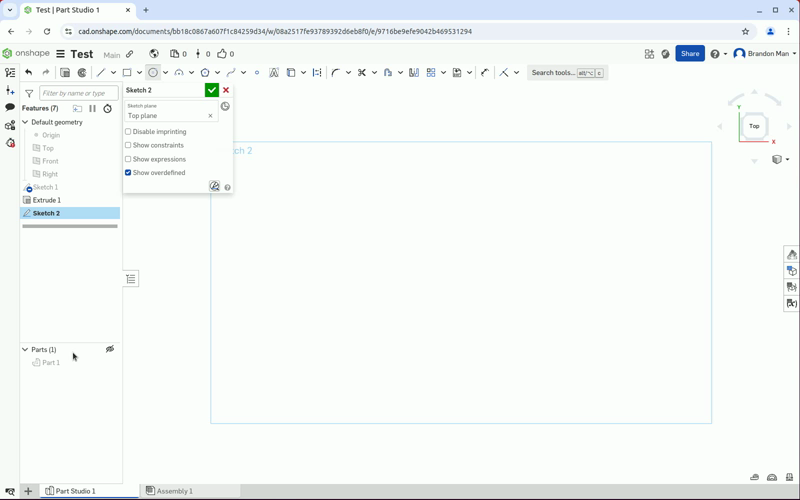
key_down(shift)
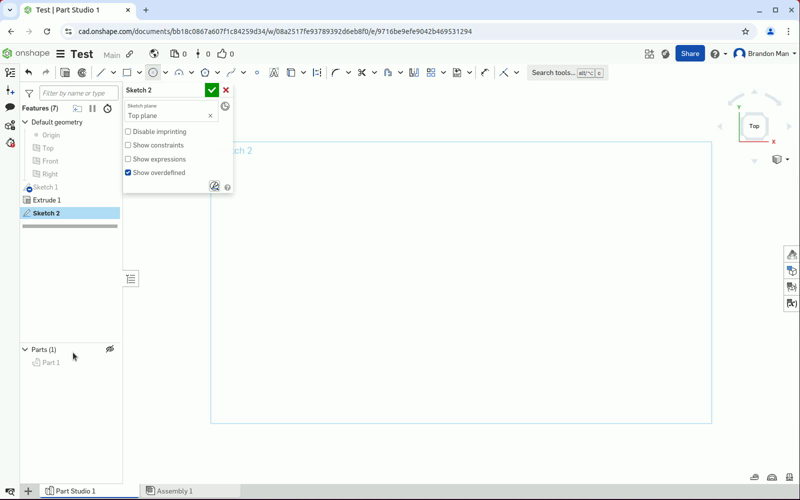
mouse_move(461, 282)
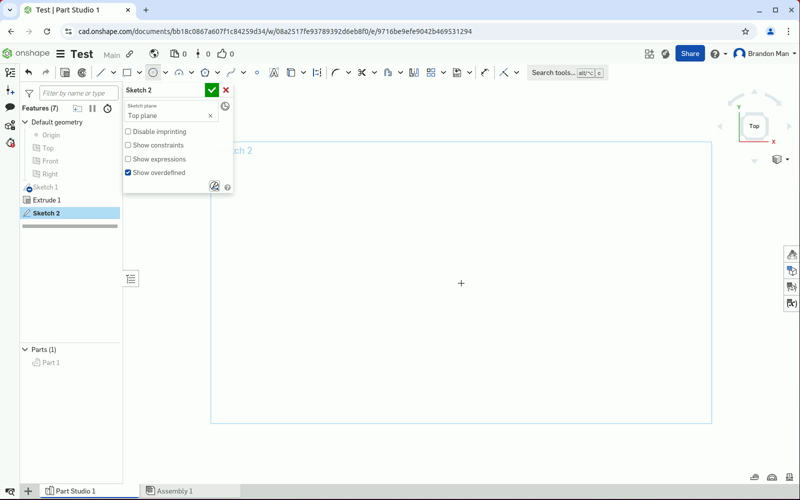
click(461, 282)
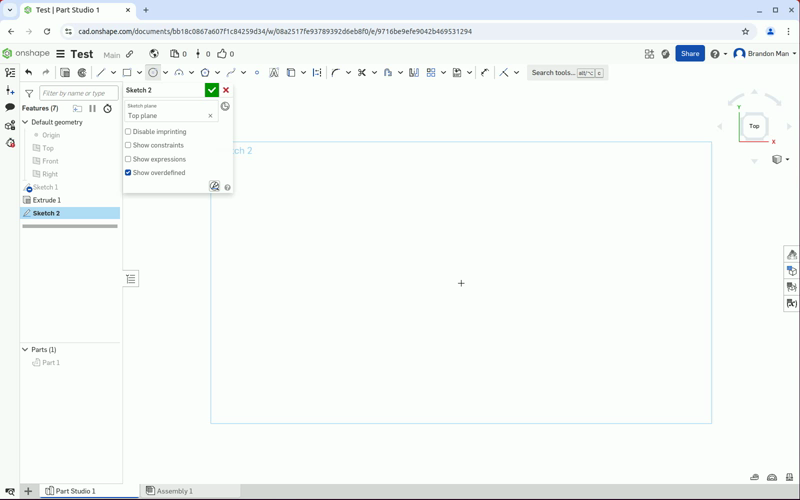
key_up(shift)
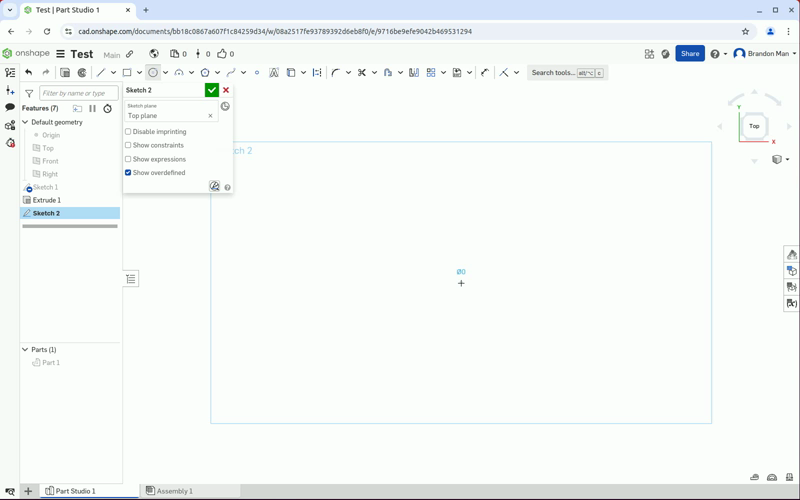
mouse_move(503, 282)
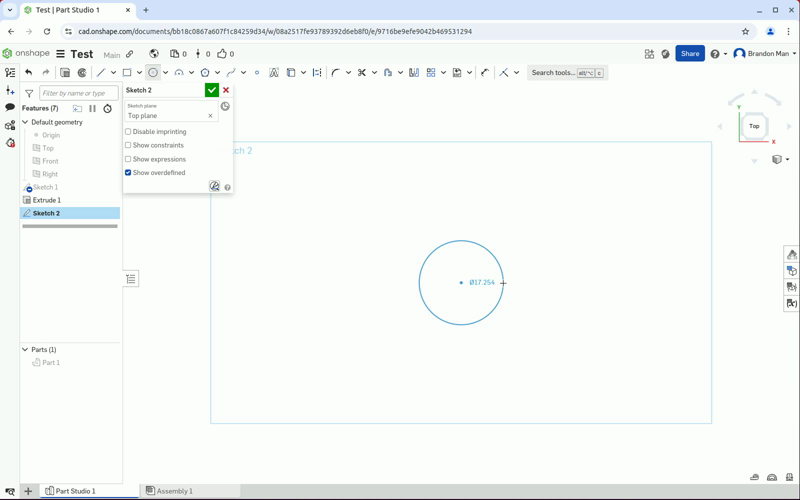
click(503, 282)
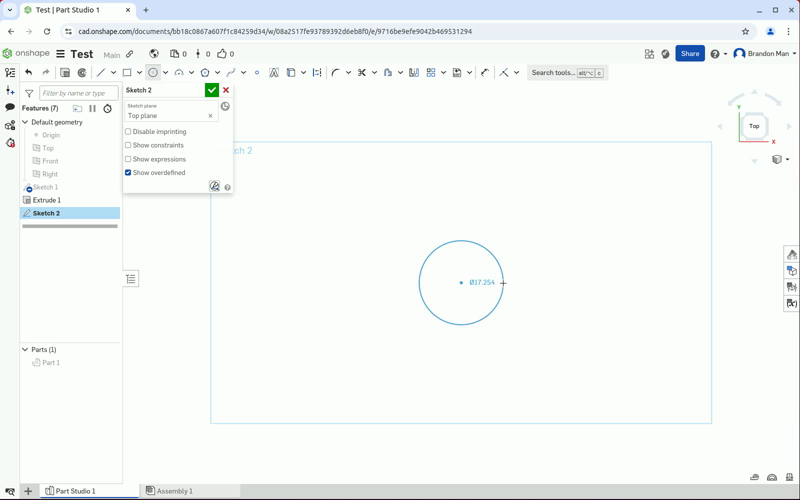
key(esc)
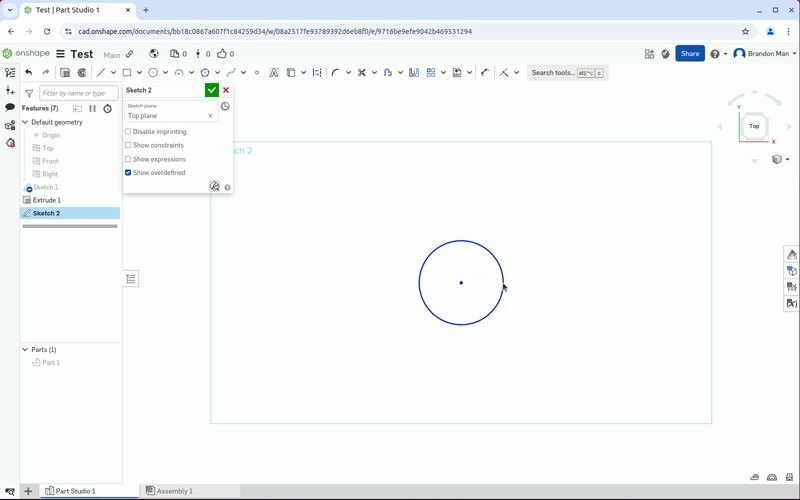
mouse_move(486, 293)
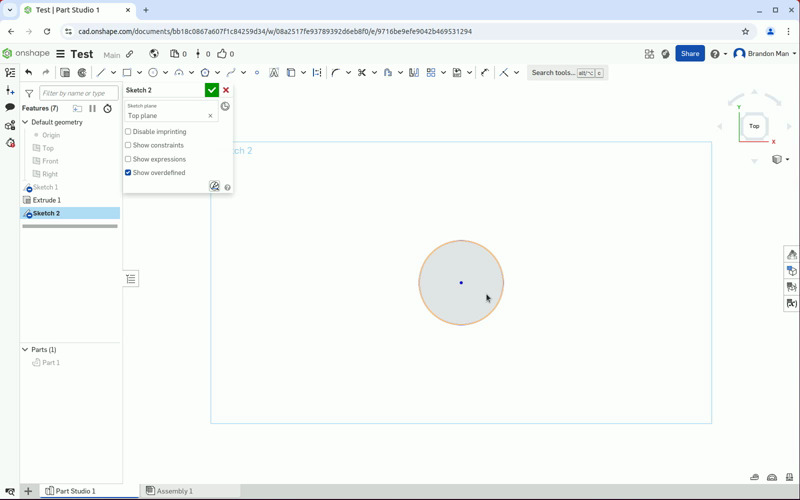
click(486, 293)
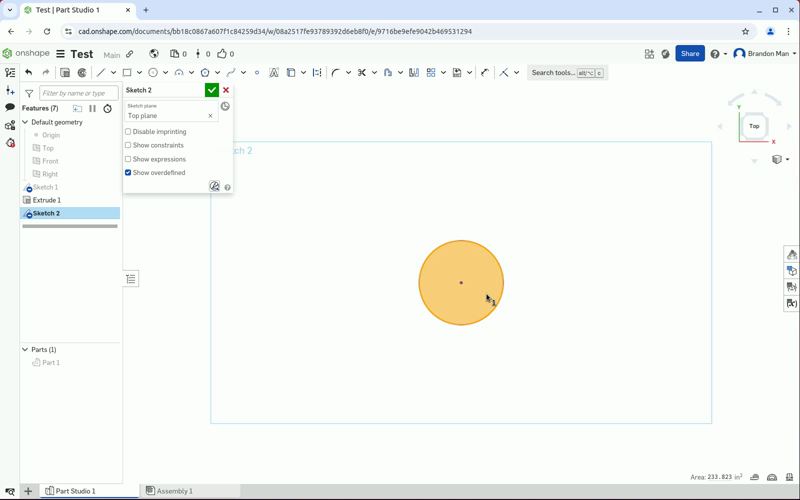
mouse_move(73, 352)
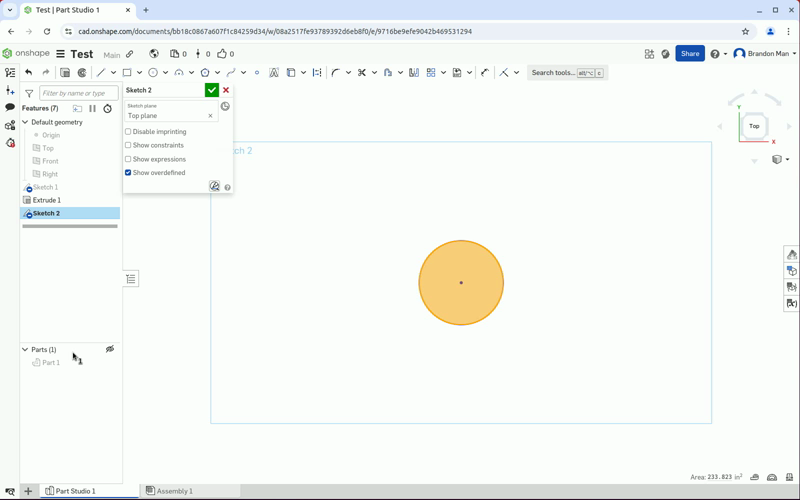
key(shift+y)
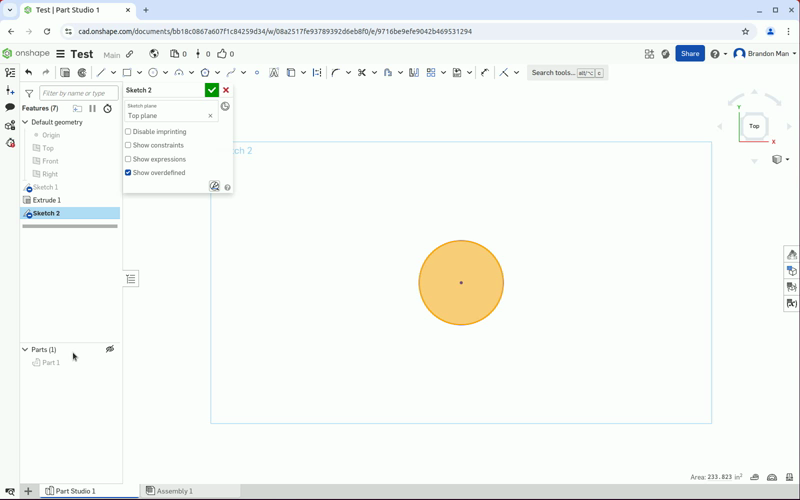
key(shift+e)
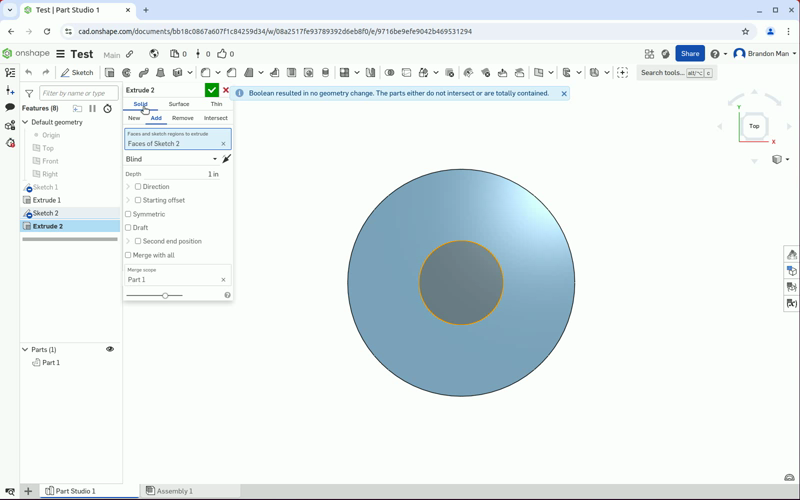
mouse_move(143, 106)
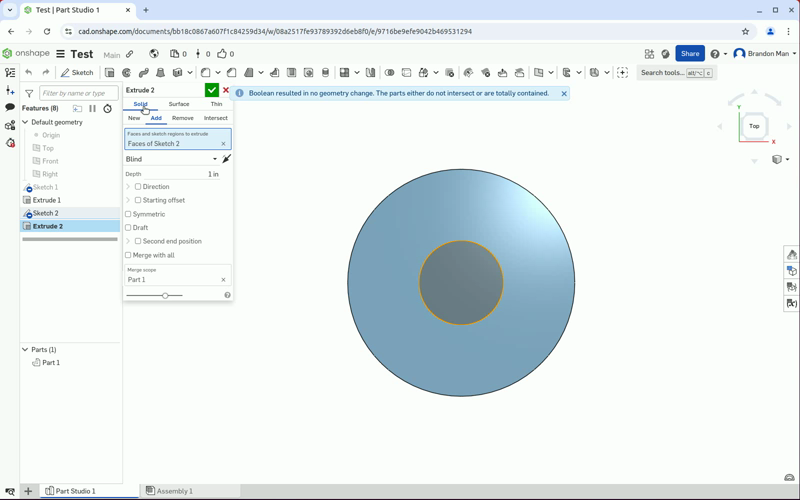
click(143, 106)
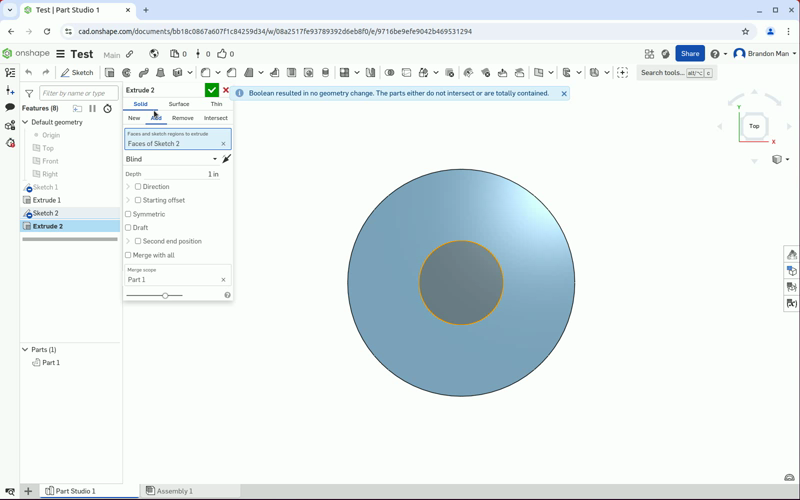
mouse_move(186, 120)
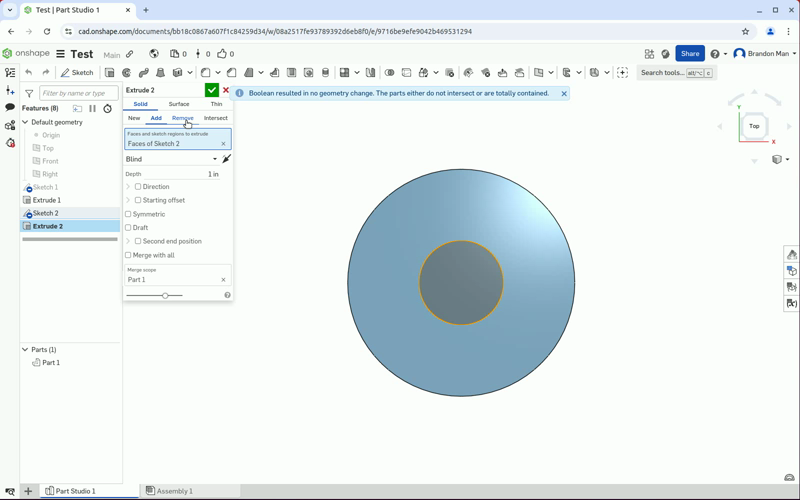
click(186, 120)
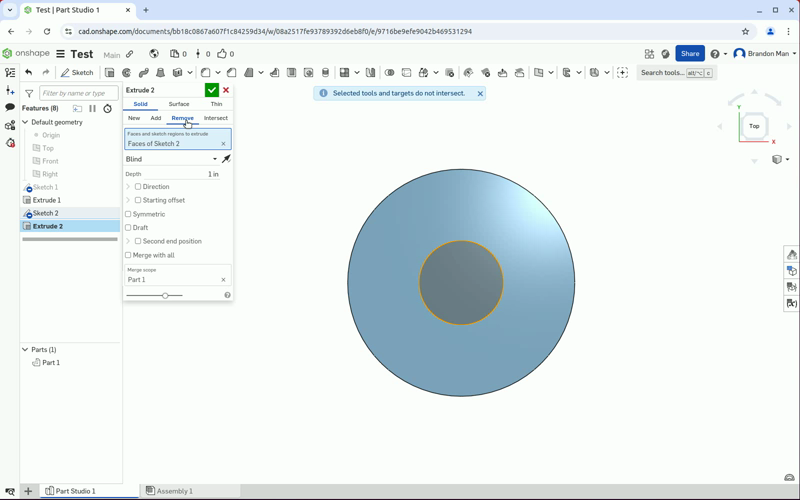
key(tab, 4)
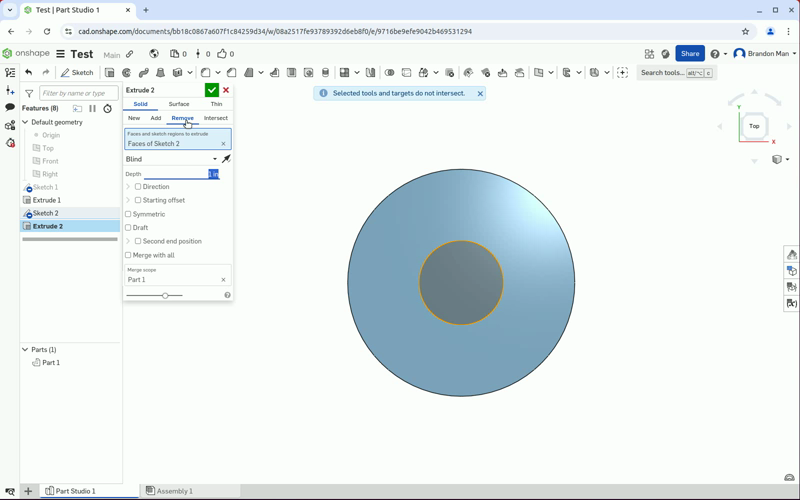
text(-14.683)
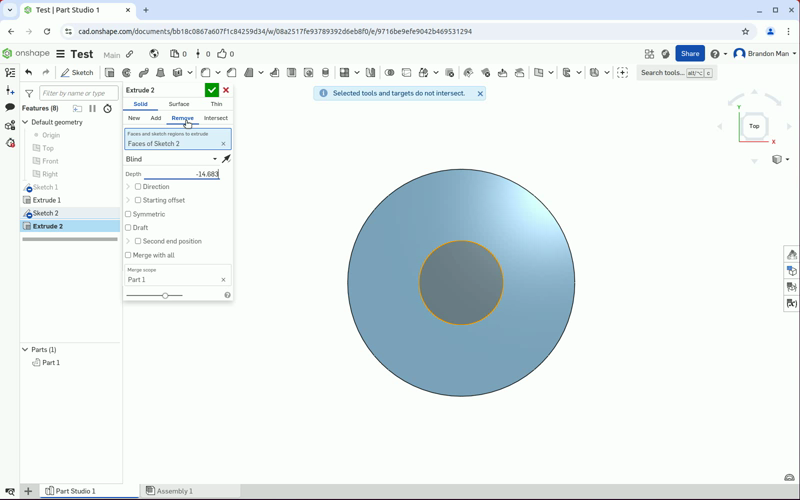
key(tab, 6)
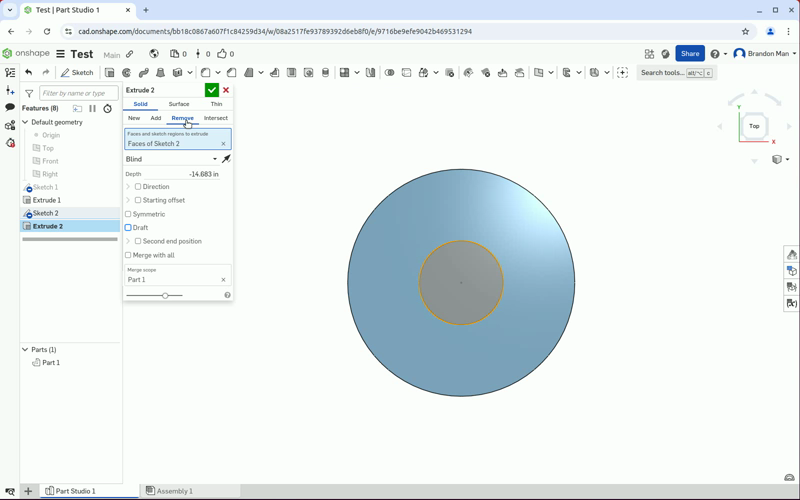
key(space)
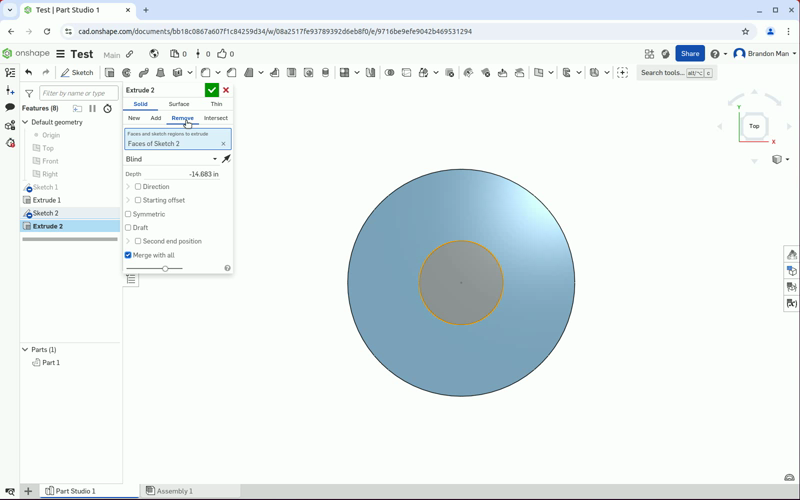
key(enter)
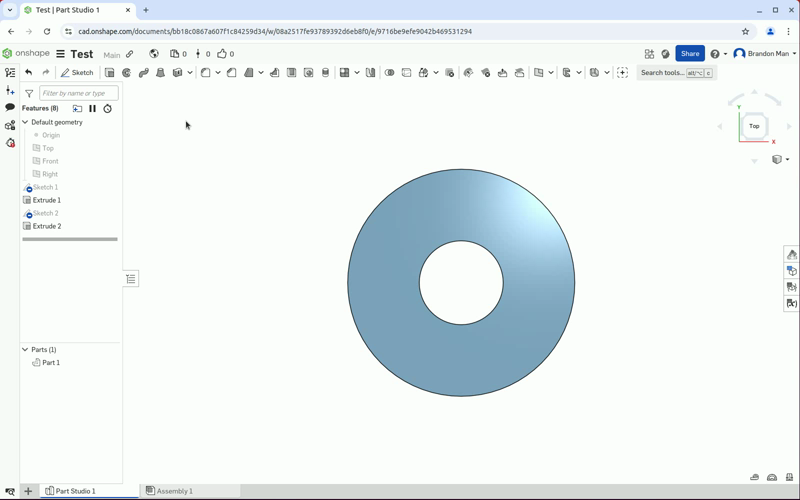
key(shift+h)
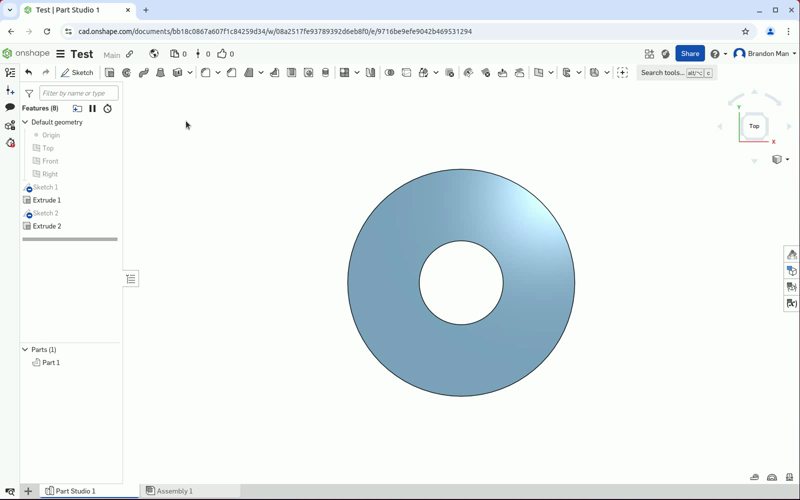
key(shift+h)
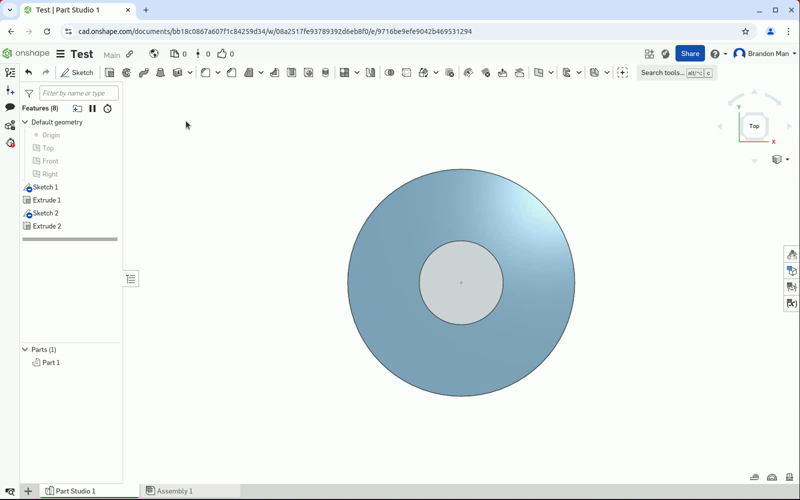
key(shift+7)
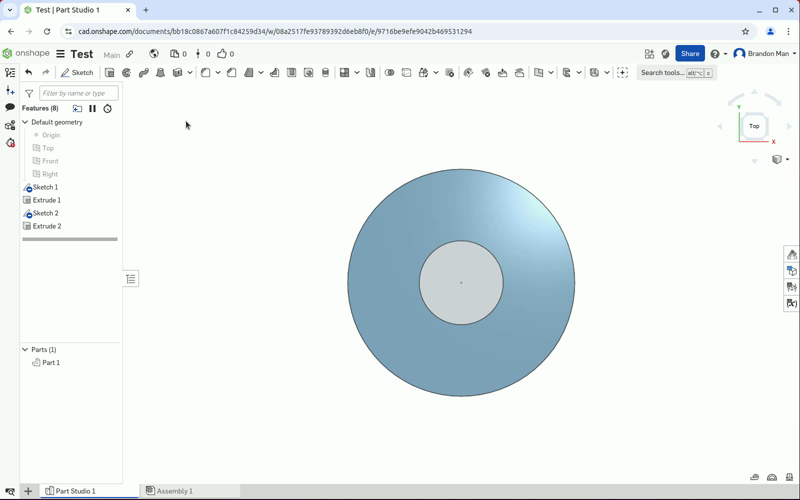
key(up, 3)
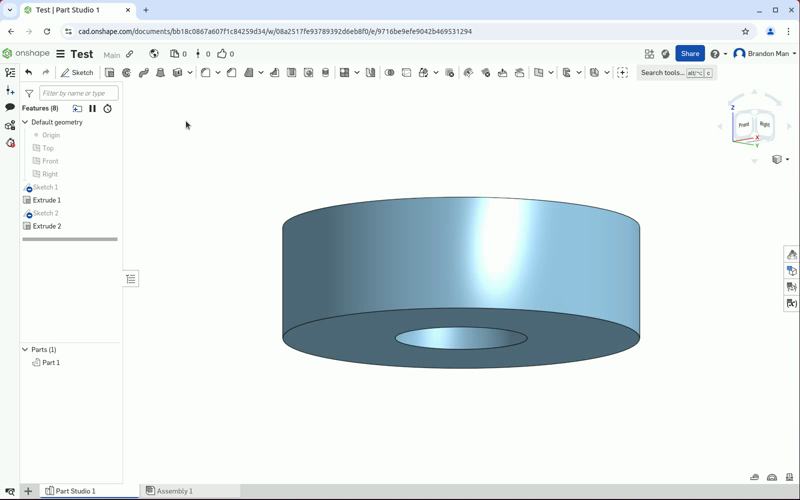
key(left, 3)
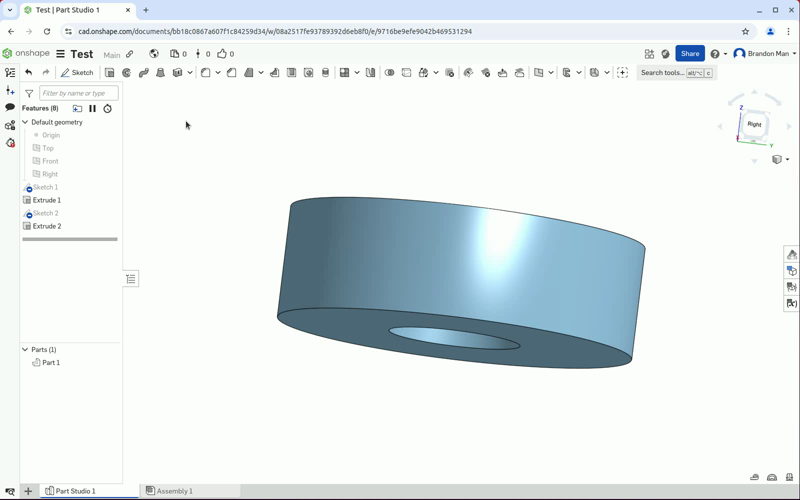
key(right, 3)
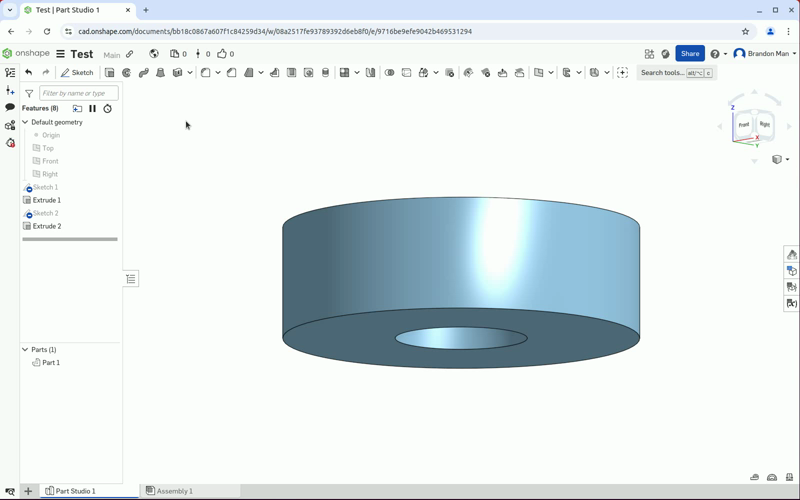
key(down, 3)
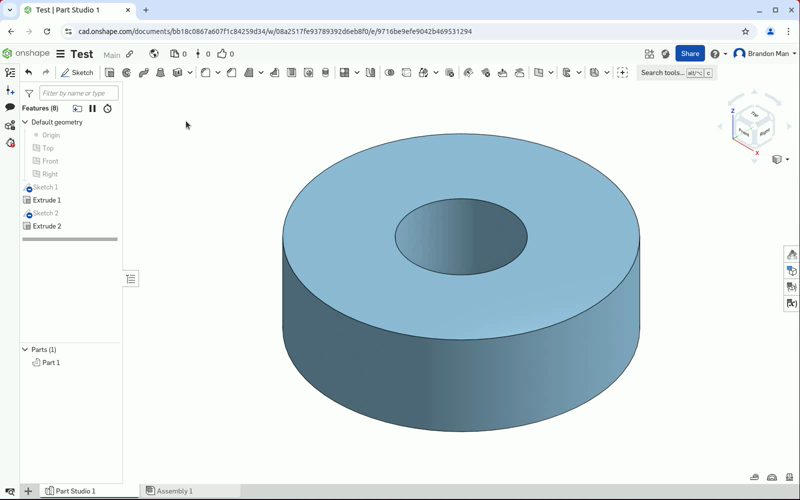
mouse_move(73, 189)
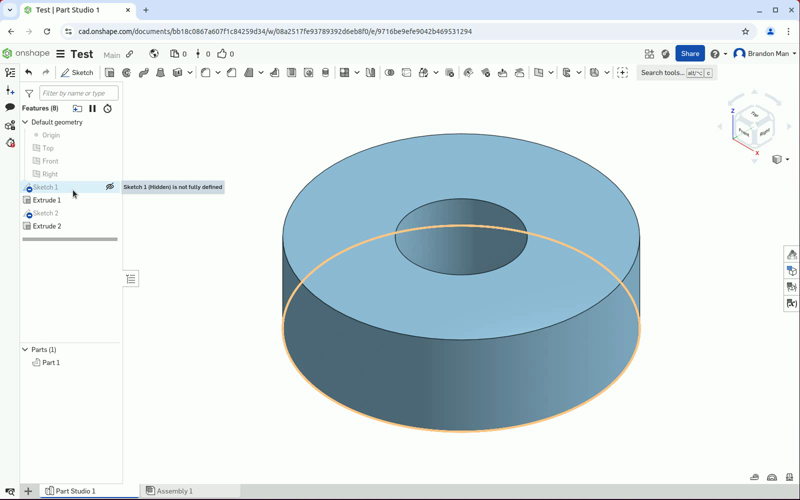
click(73, 189)